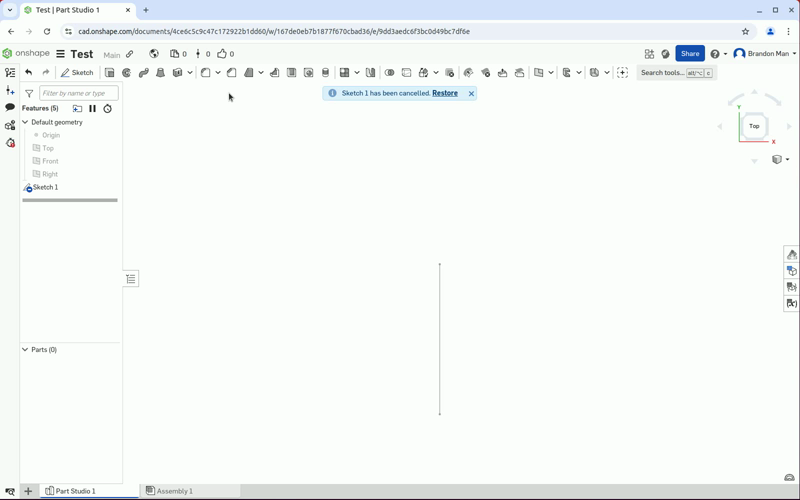
key(shift+h)
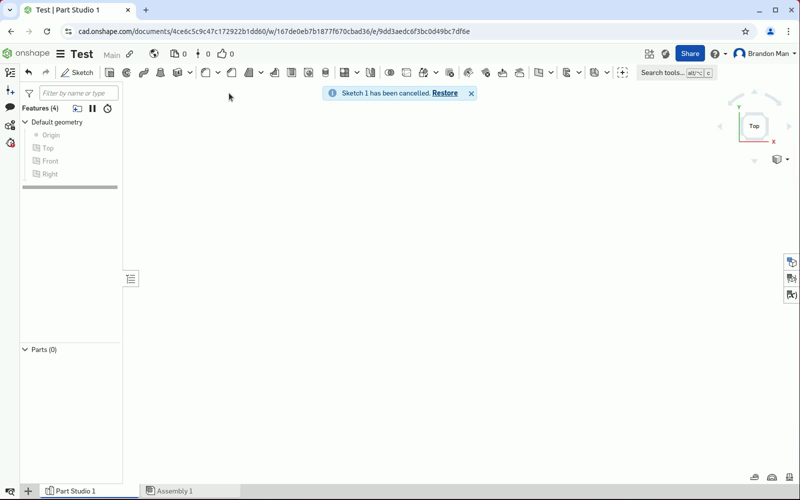
mouse_move(73, 352)
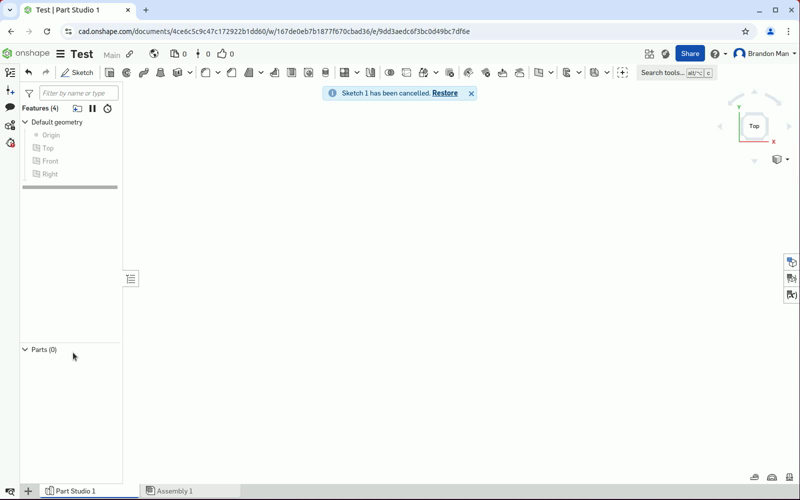
key(y)
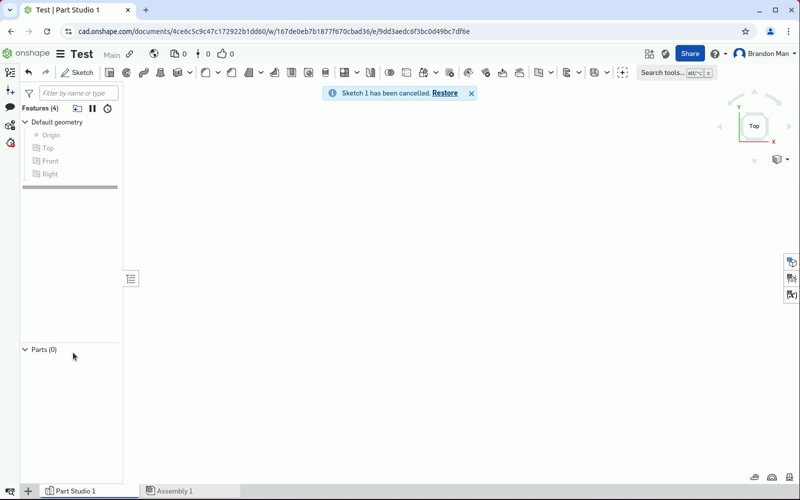
key(shift+p)
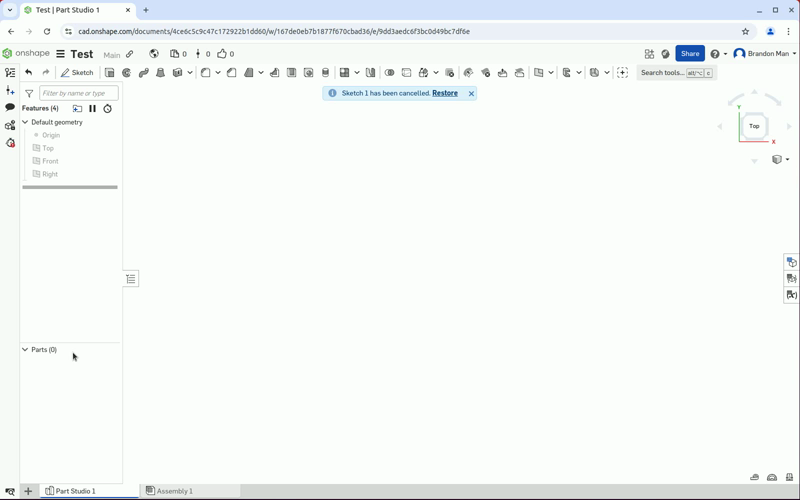
key(space)
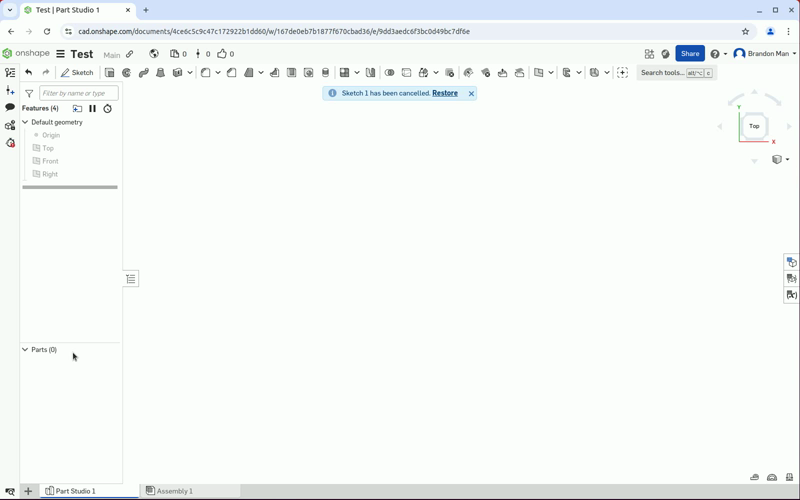
key_down(shift)
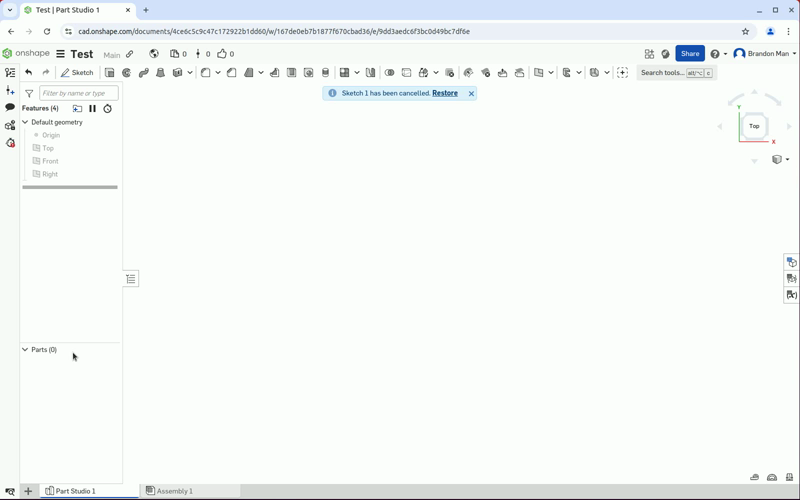
key(up)
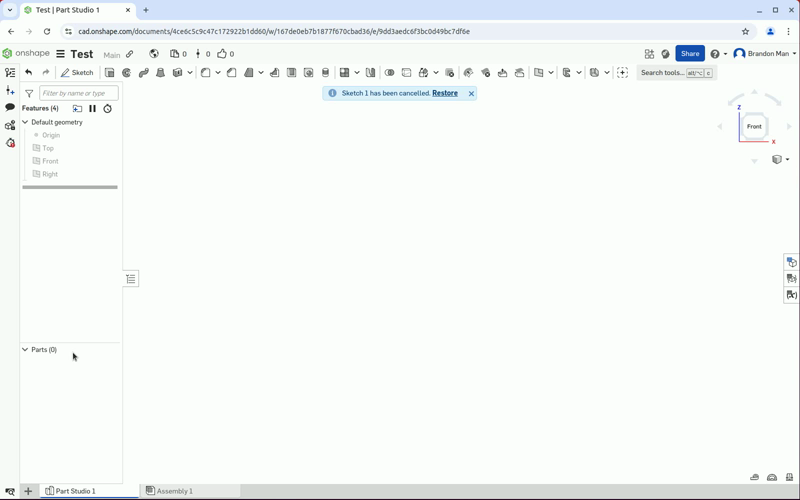
key_up(shift)
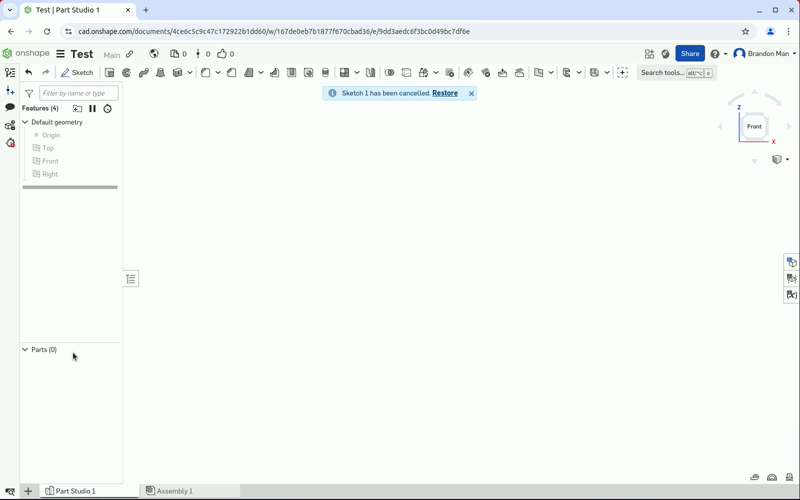
mouse_move(73, 352)
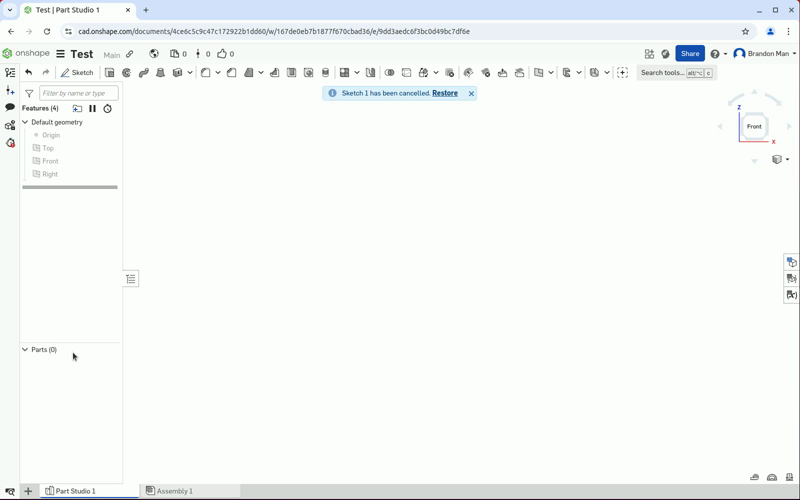
key(shift+y)
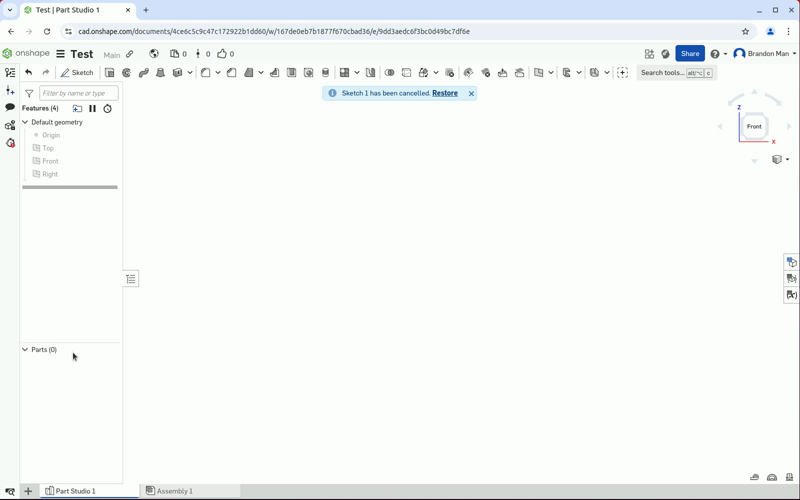
key(shift+s)
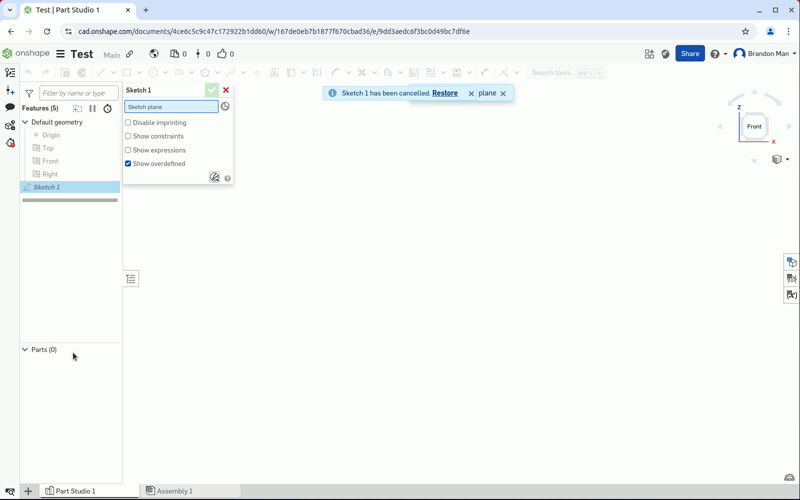
mouse_move(73, 163)
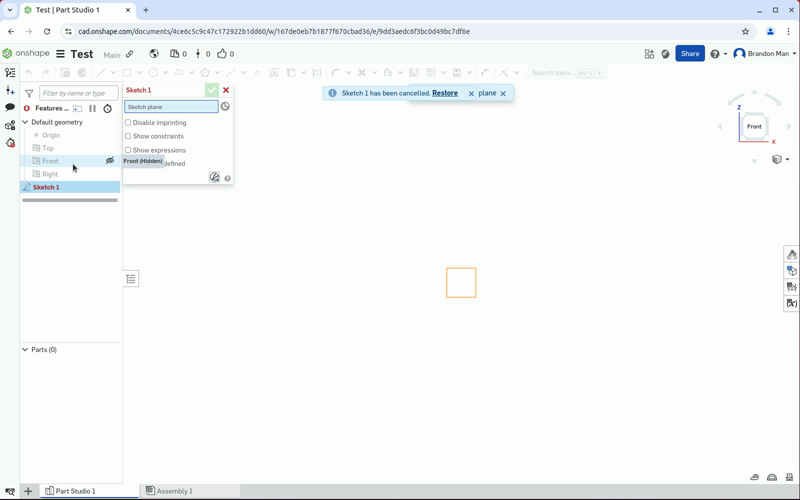
click(73, 163)
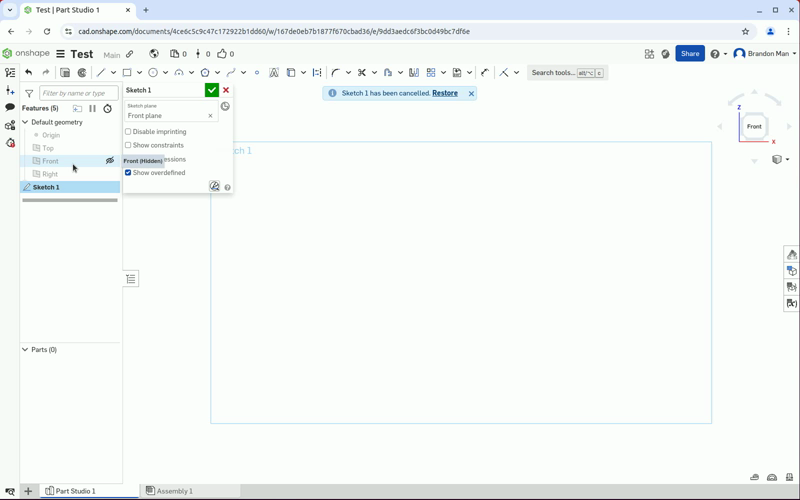
mouse_move(73, 352)
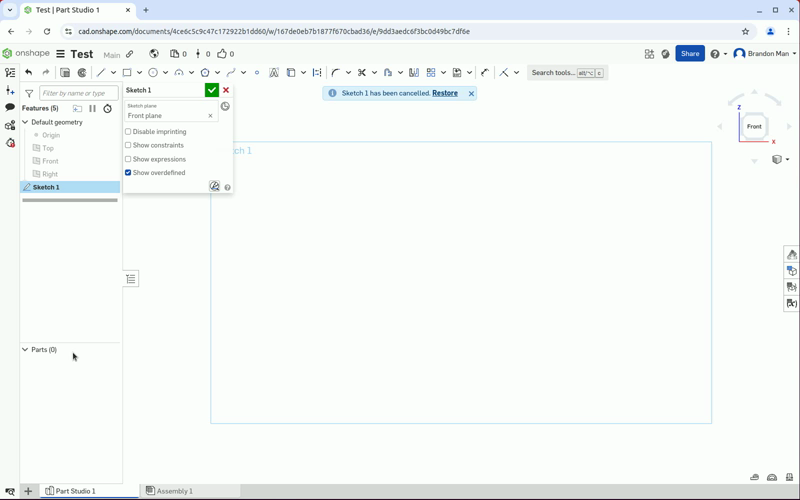
key(y)
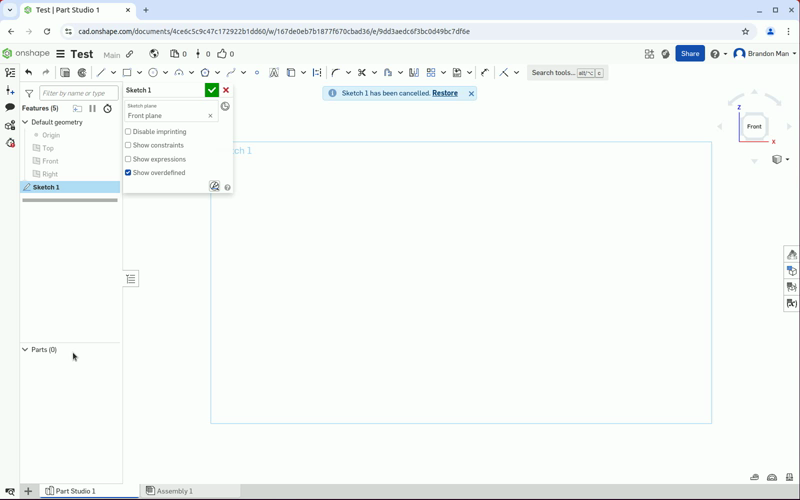
key(c)
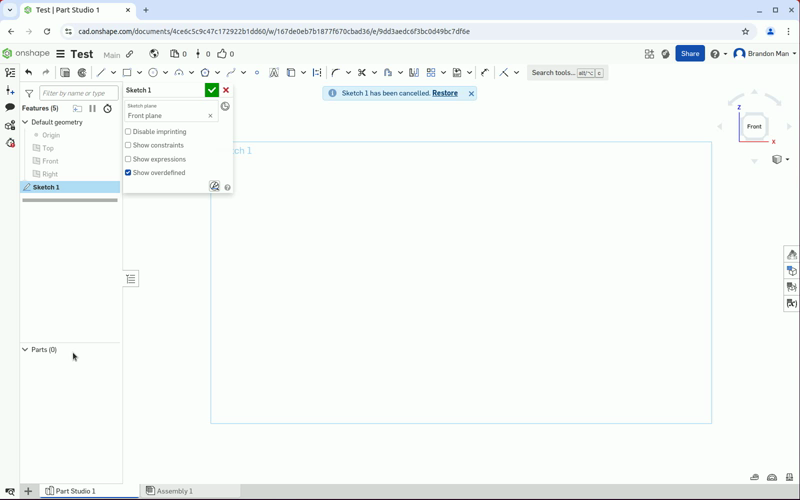
key_down(shift)
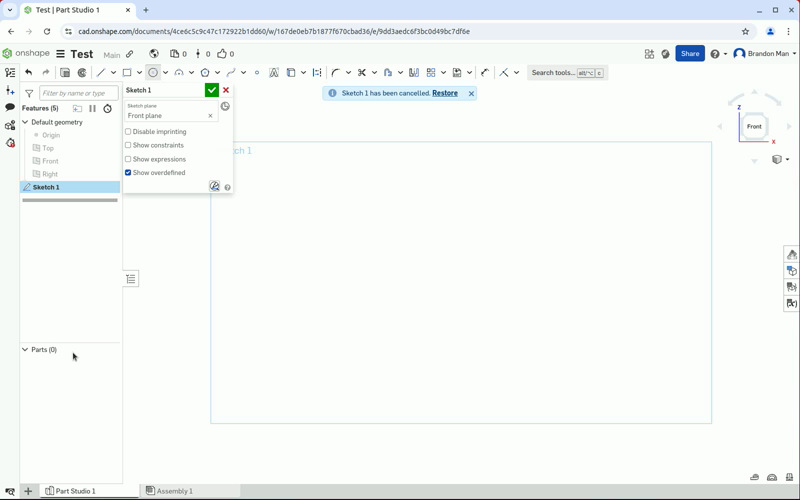
mouse_move(460, 282)
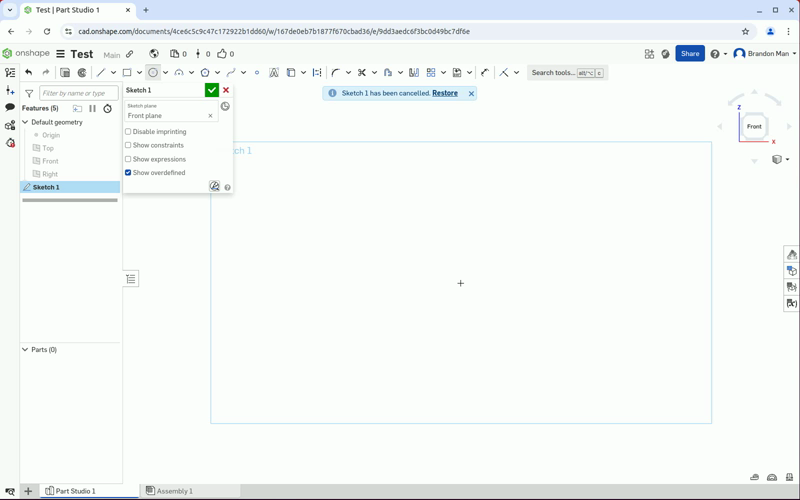
click(460, 282)
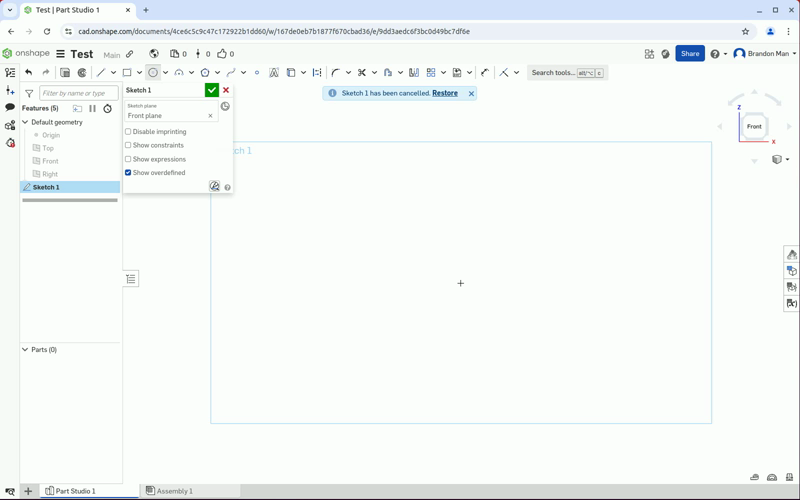
key_up(shift)
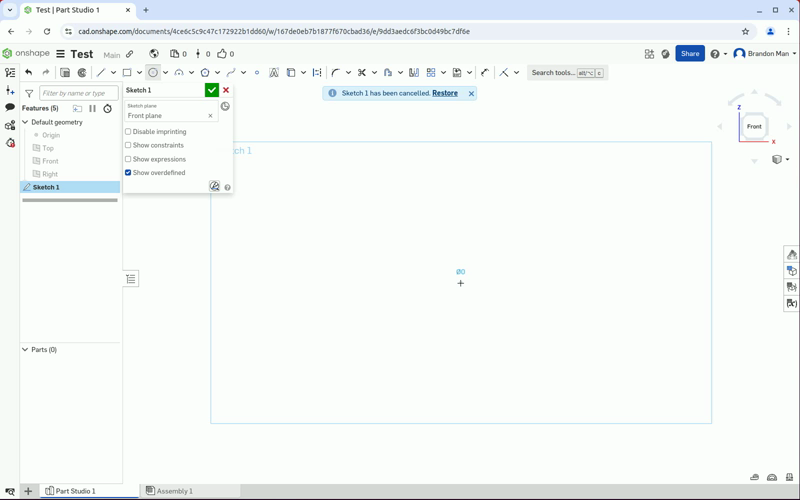
mouse_move(507, 282)
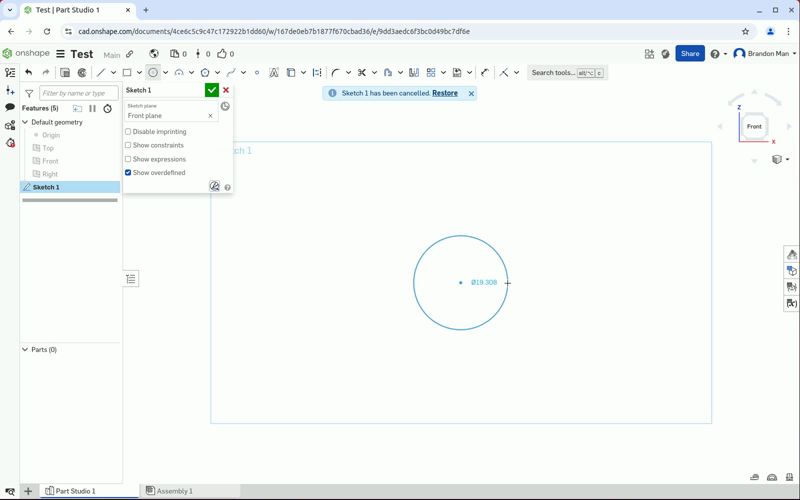
click(507, 282)
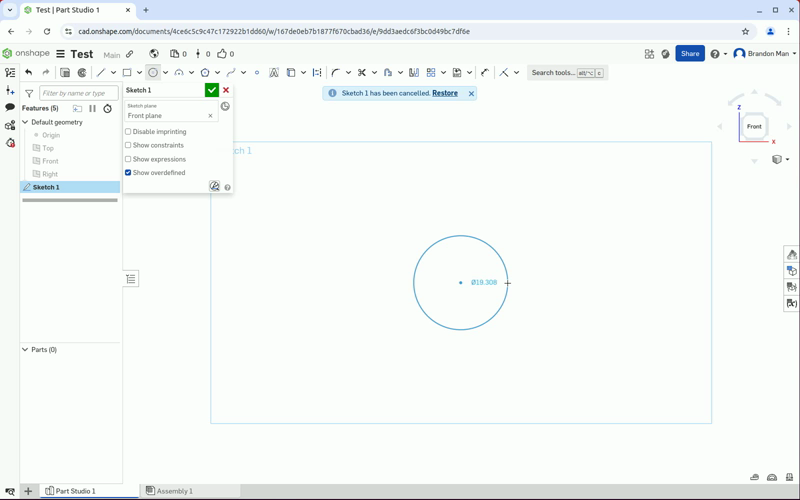
key(esc)
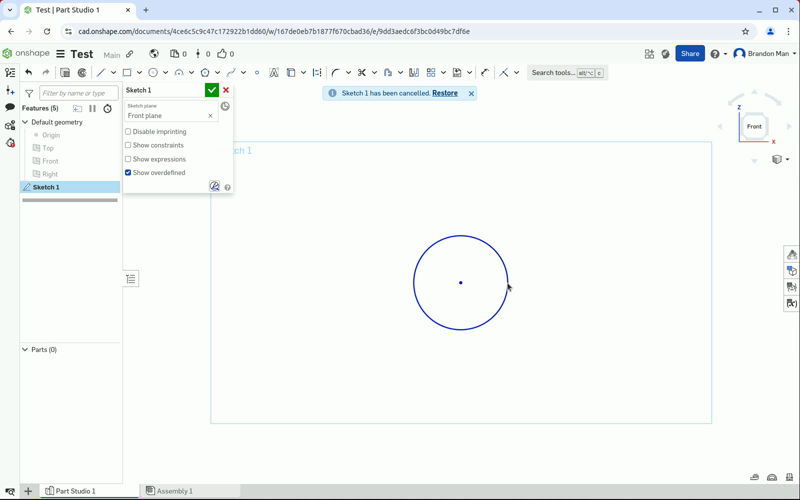
mouse_move(439, 282)
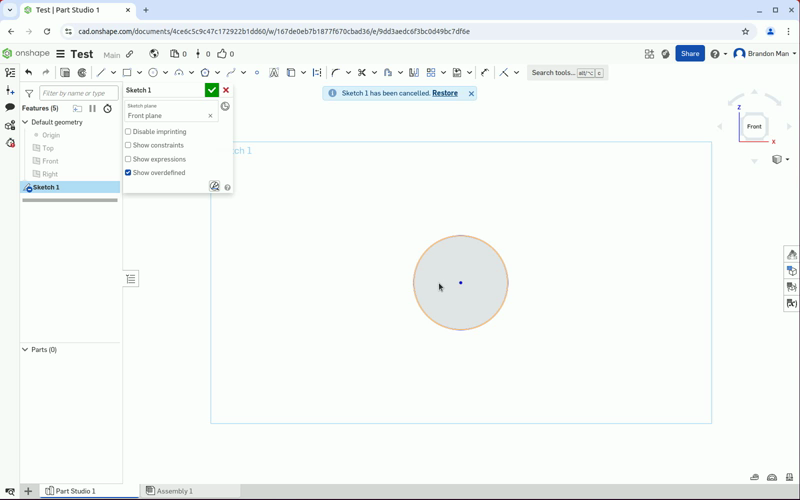
click(439, 282)
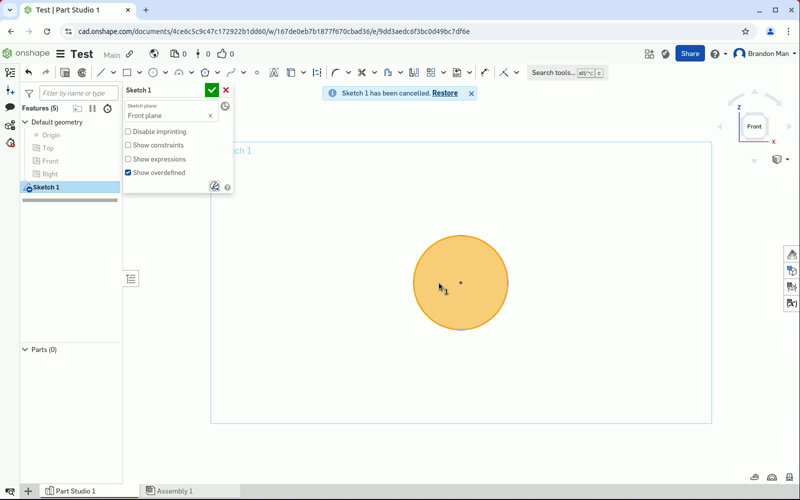
mouse_move(73, 352)
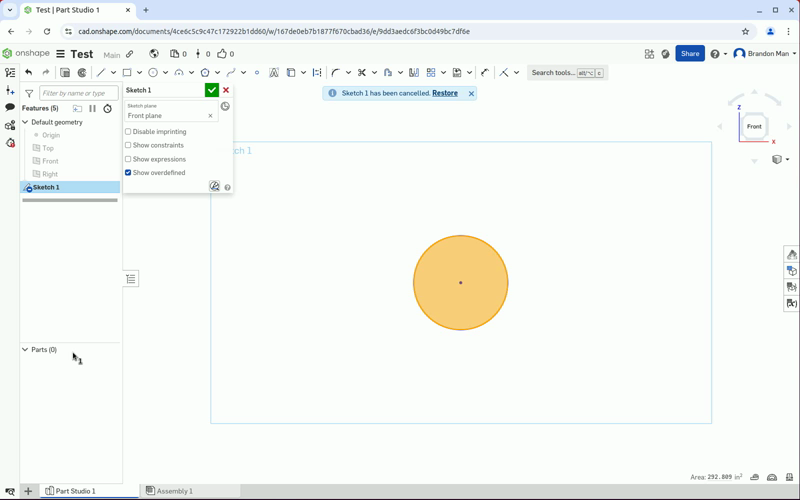
key(shift+y)
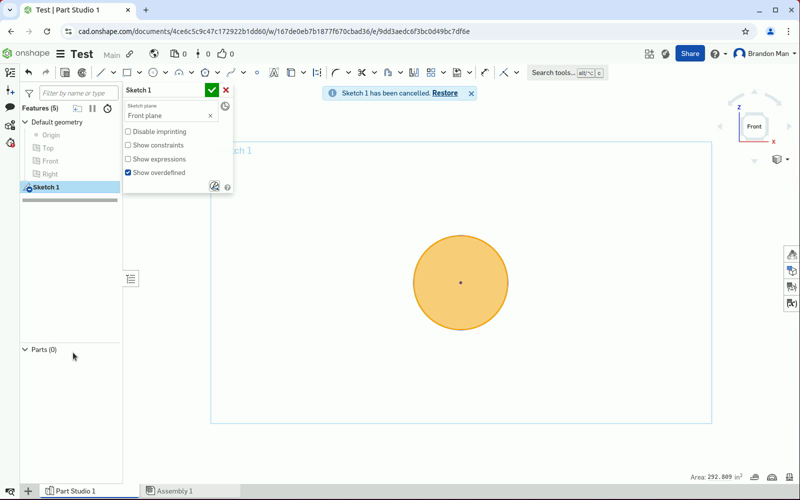
key(shift+e)
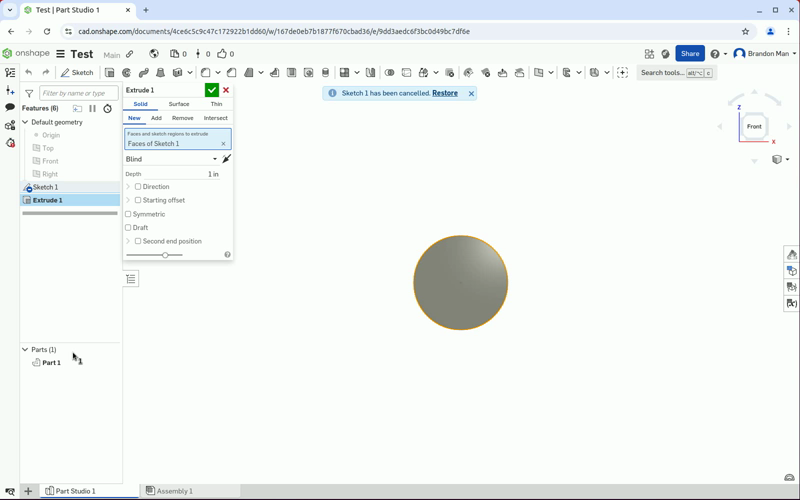
mouse_move(143, 106)
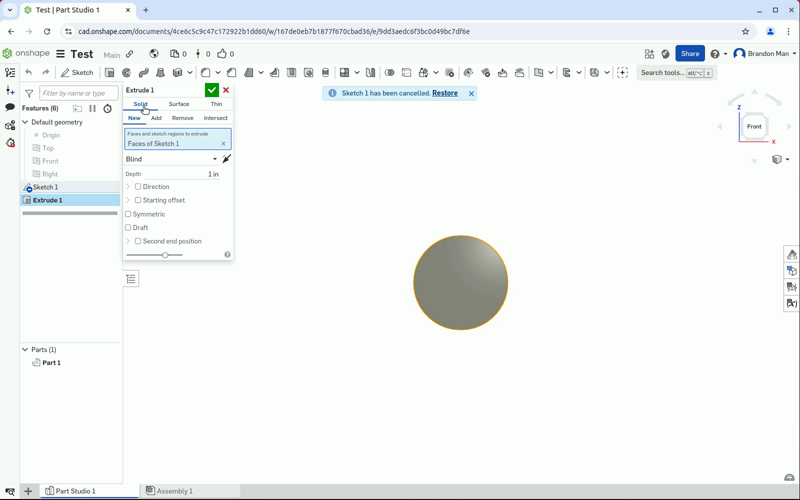
click(143, 106)
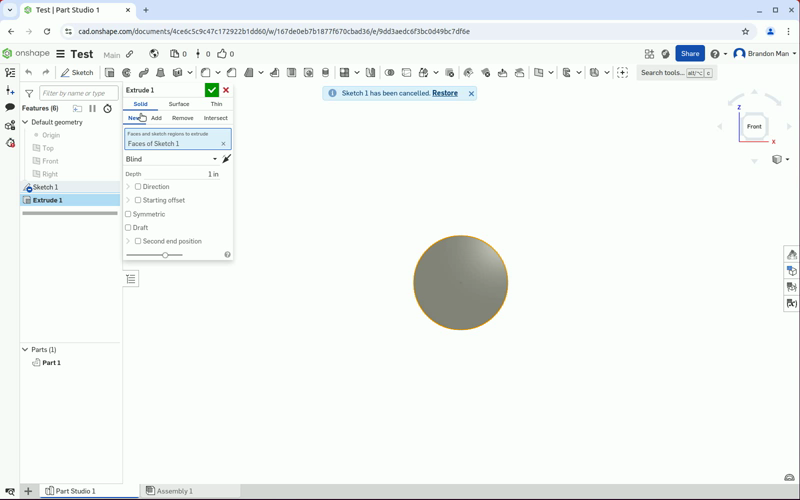
mouse_move(137, 120)
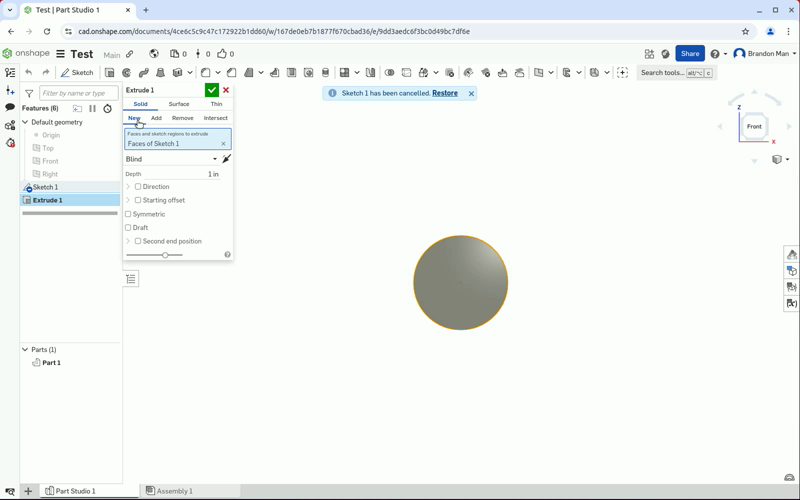
click(137, 120)
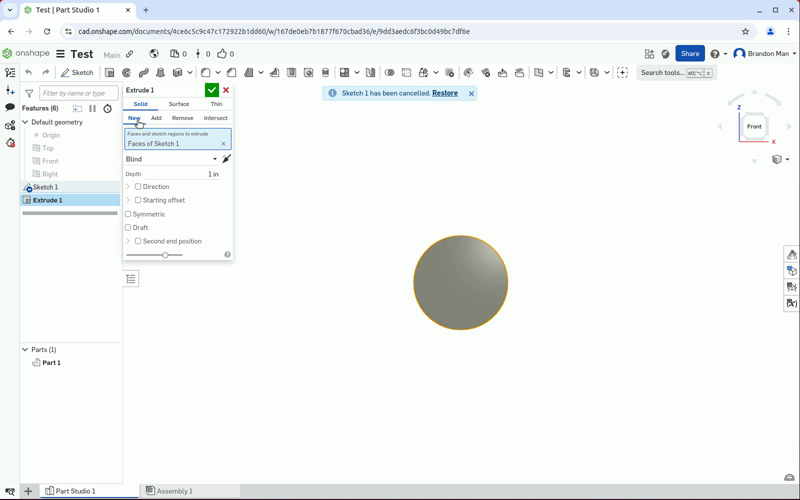
key(tab, 4)
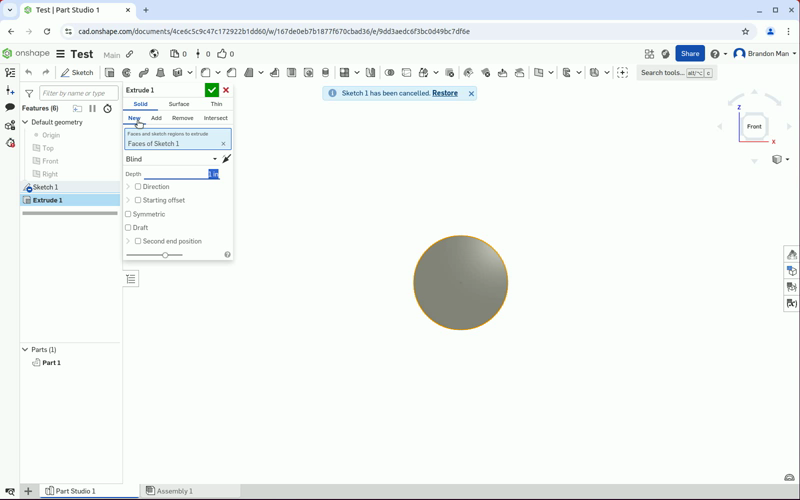
text(1.926)
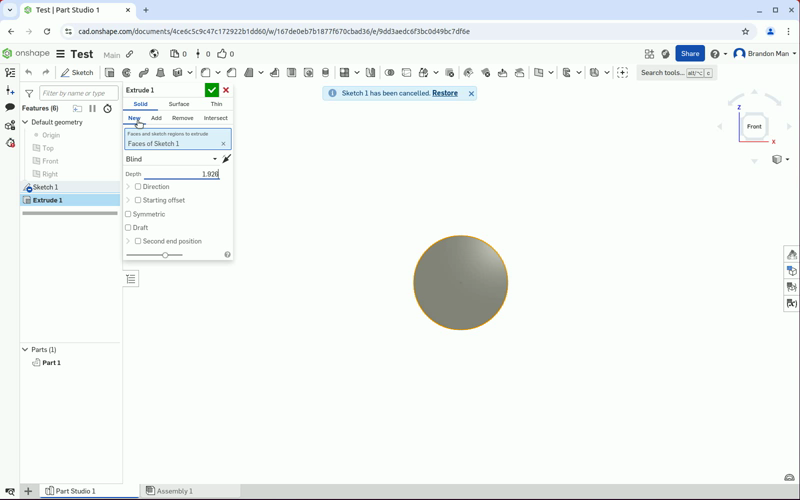
key(enter)
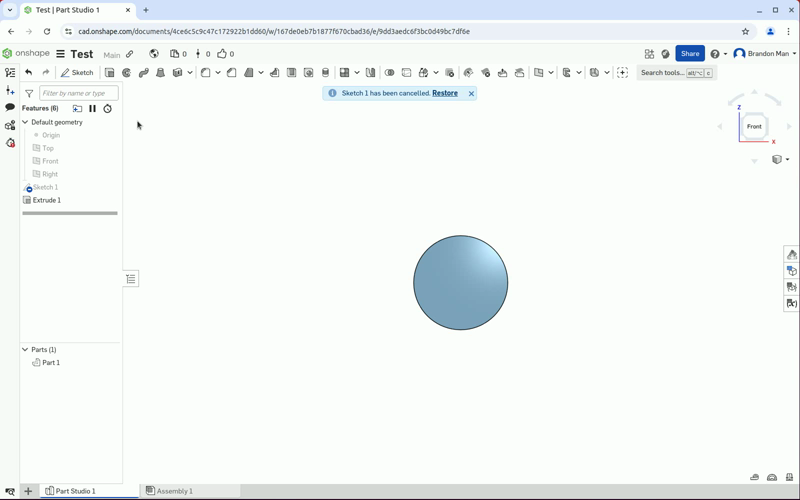
key(shift+h)
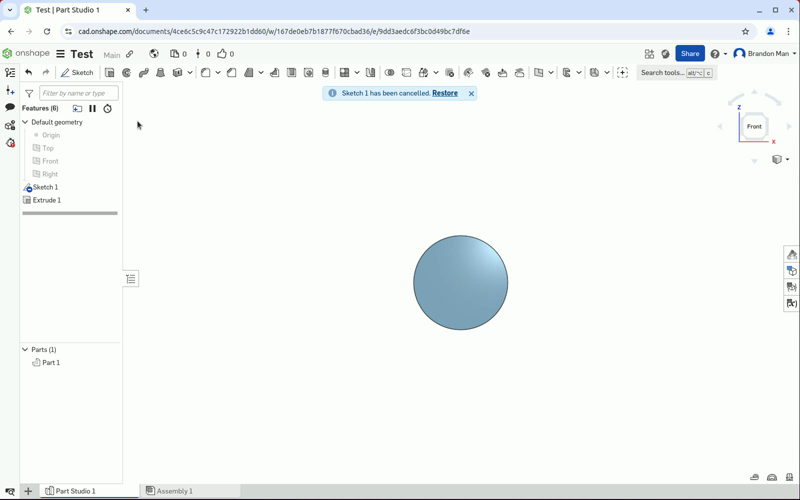
key(shift+h)
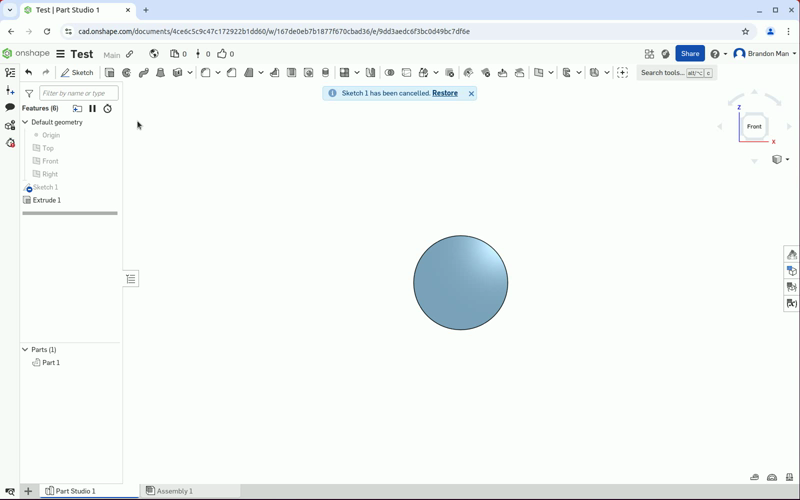
mouse_move(73, 189)
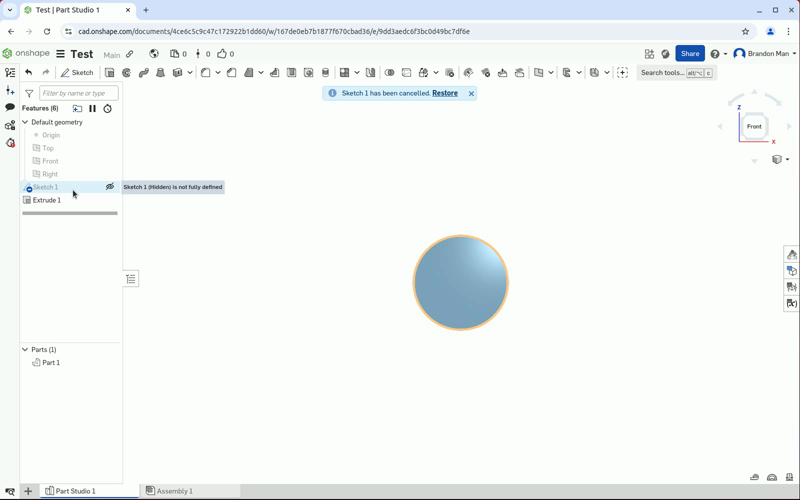
click(73, 189)
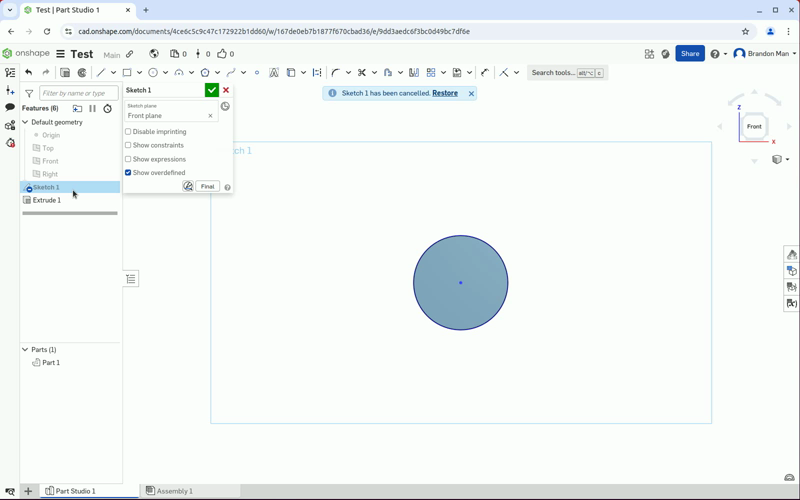
mouse_move(229, 92)
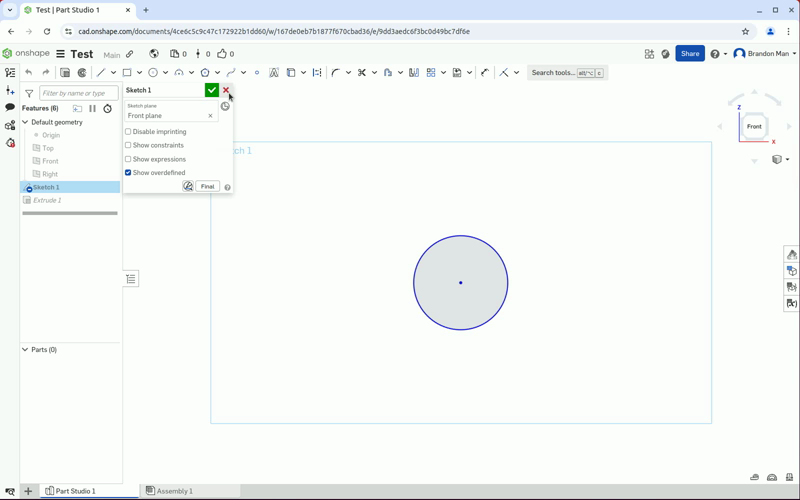
click(229, 92)
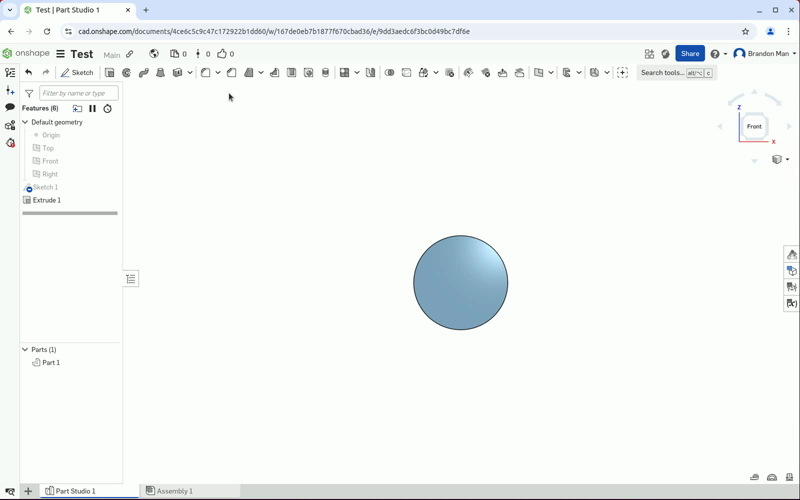
mouse_move(541, 75)
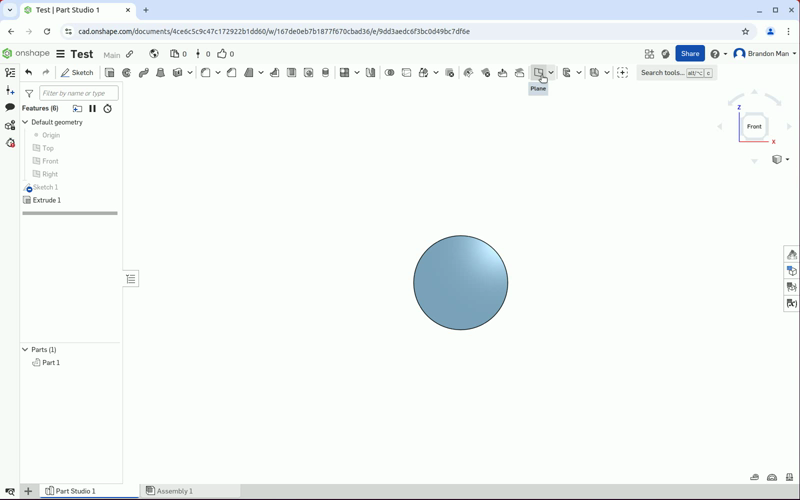
click(541, 75)
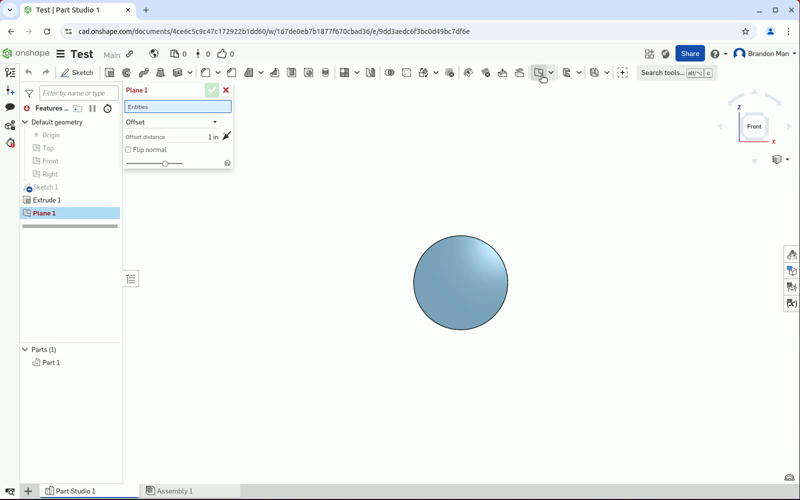
mouse_move(73, 163)
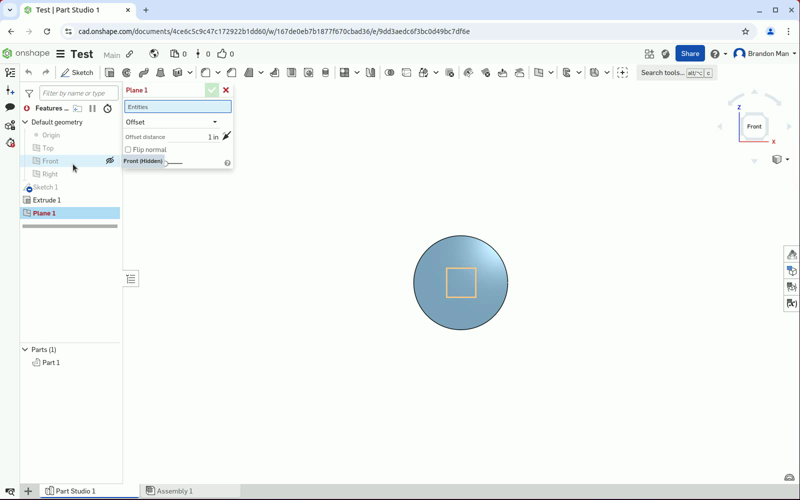
click(73, 163)
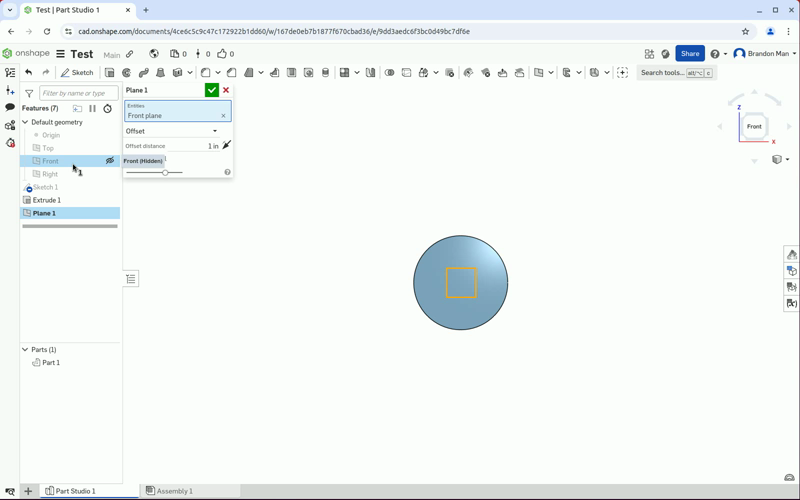
key(tab, 2)
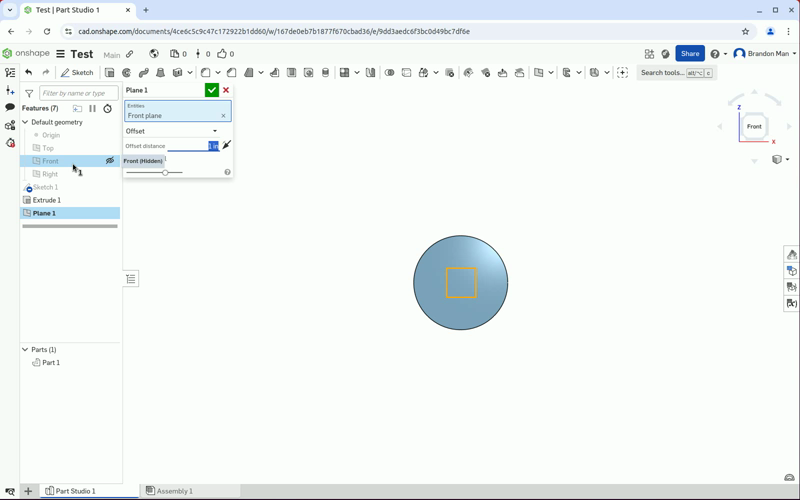
text(1.91)
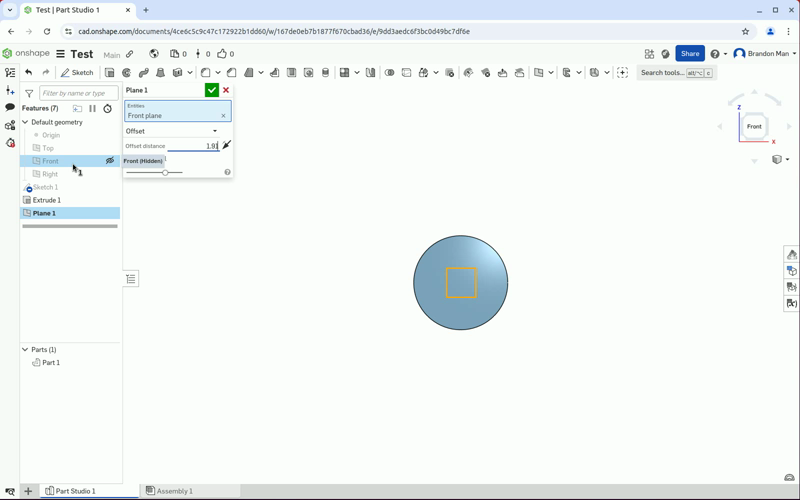
key(enter, 2)
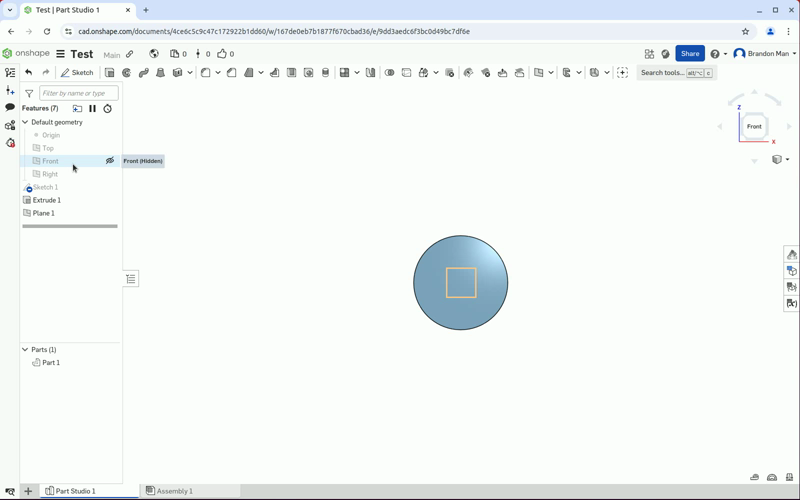
key(shift+s)
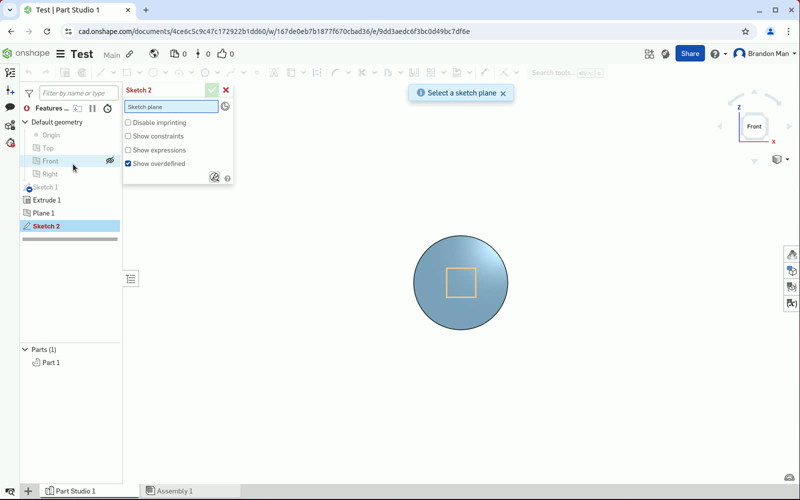
mouse_move(73, 215)
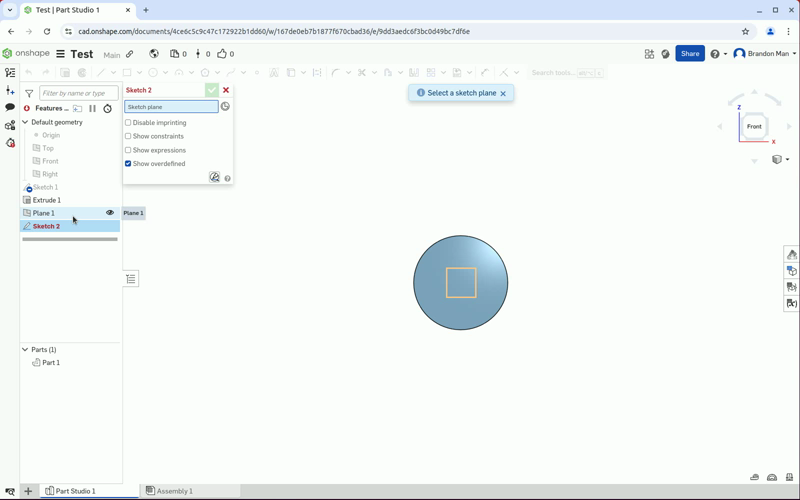
click(73, 215)
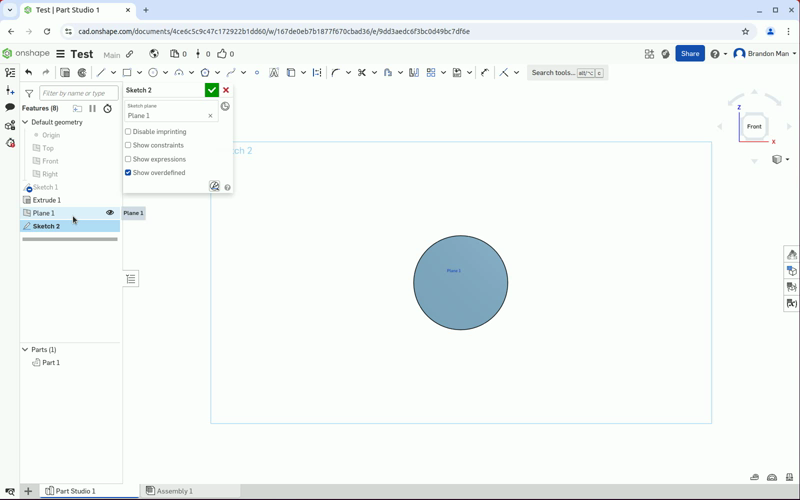
mouse_move(73, 352)
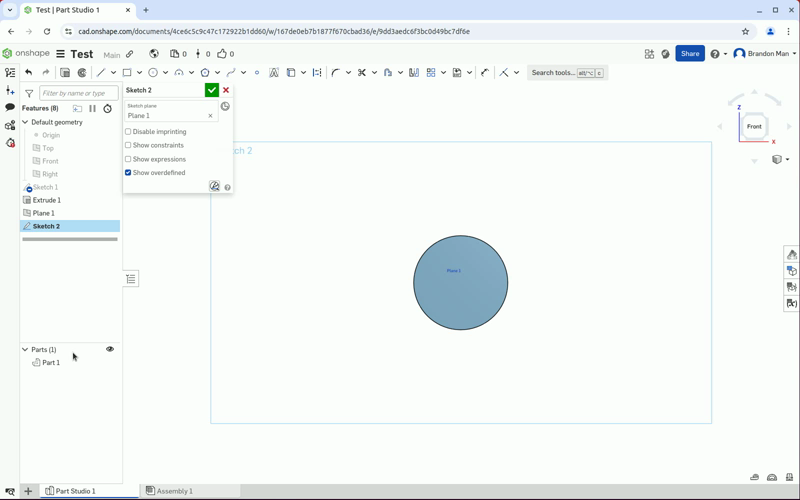
key(y)
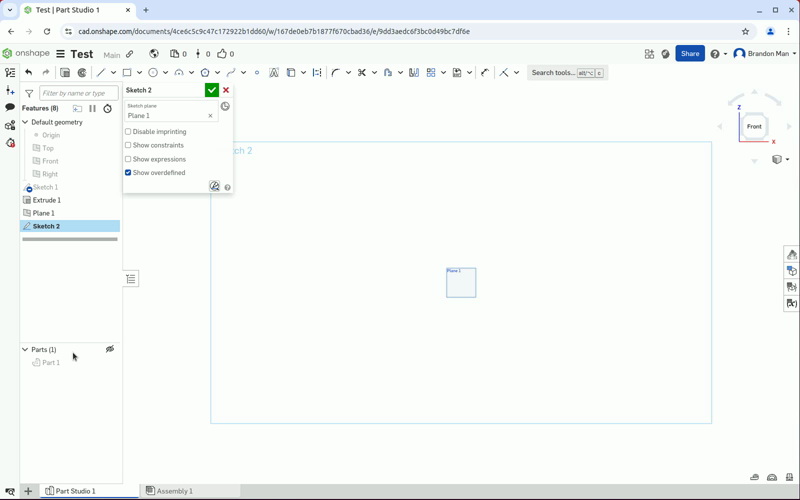
key(c)
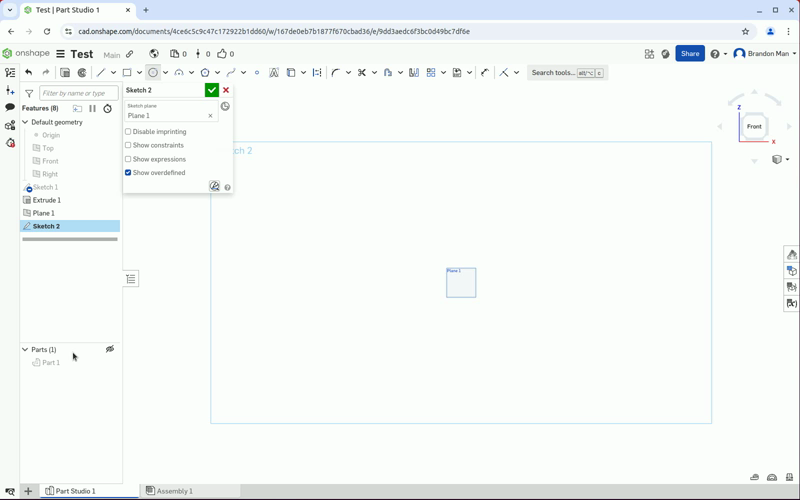
key_down(shift)
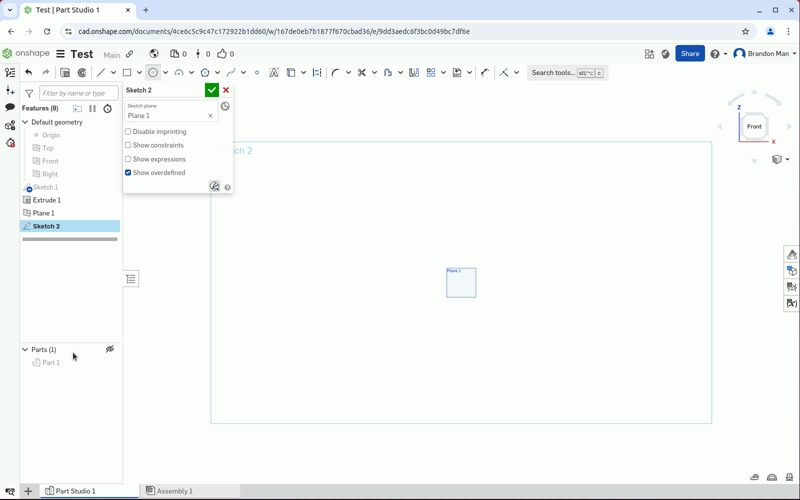
mouse_move(461, 282)
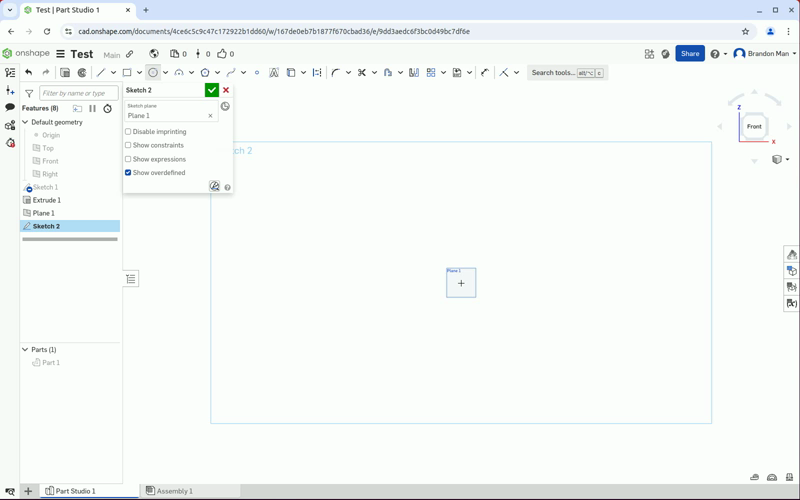
click(461, 282)
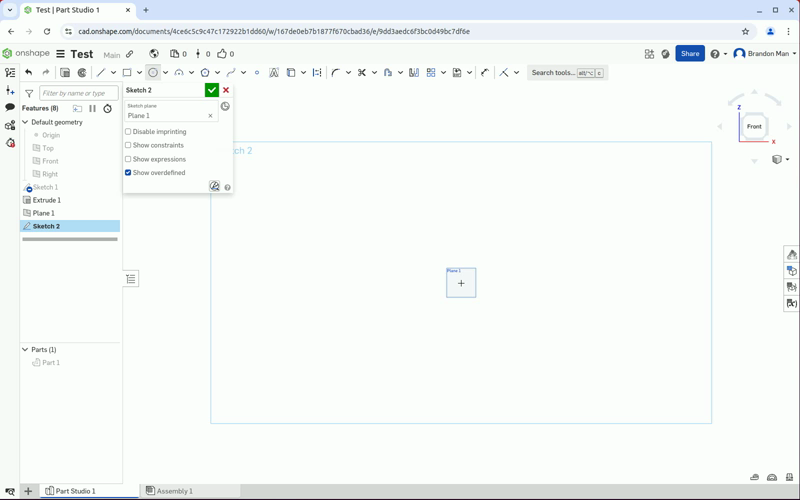
key_up(shift)
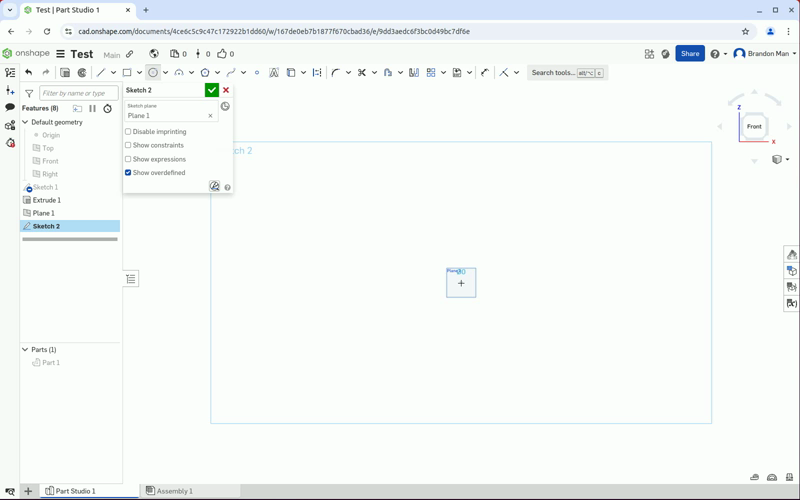
mouse_move(493, 282)
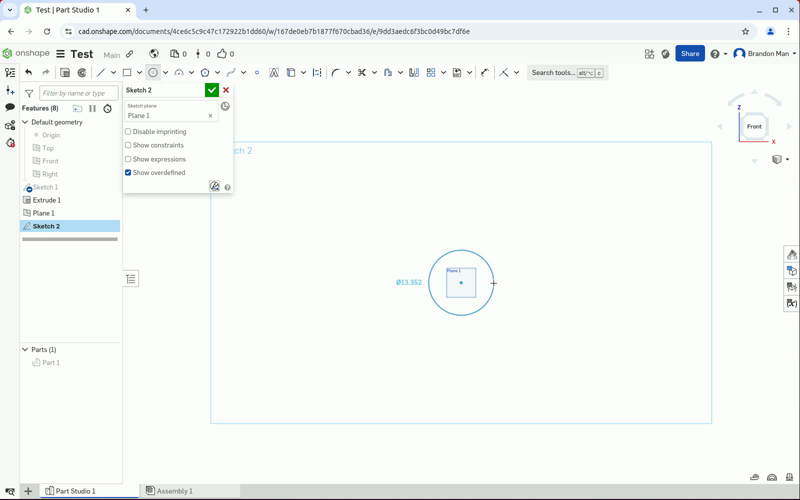
click(493, 282)
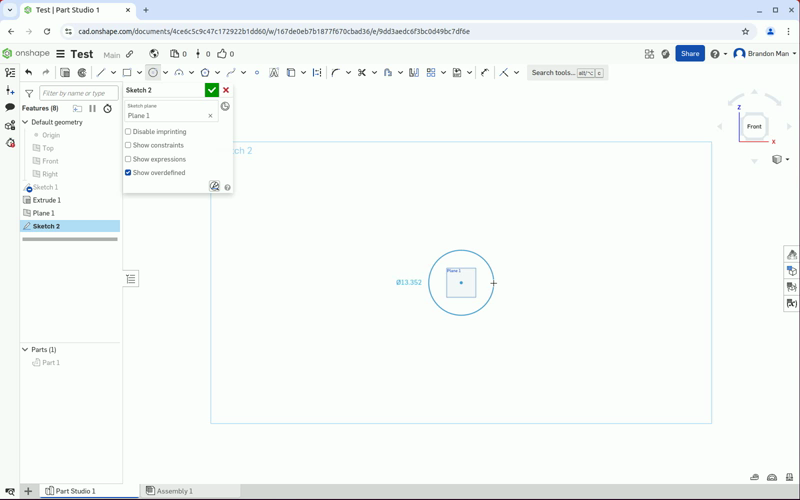
key(esc)
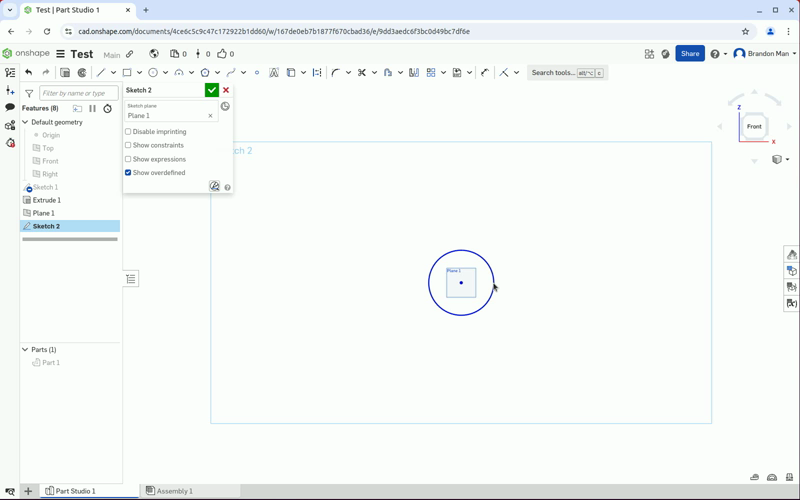
mouse_move(471, 263)
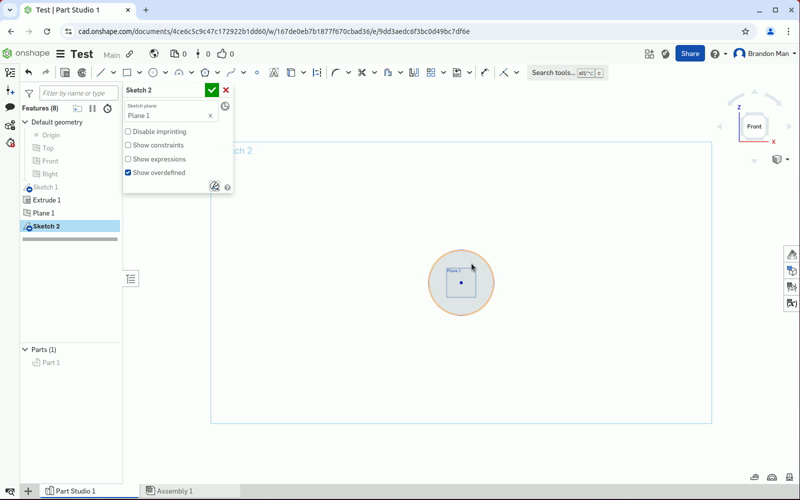
click(471, 263)
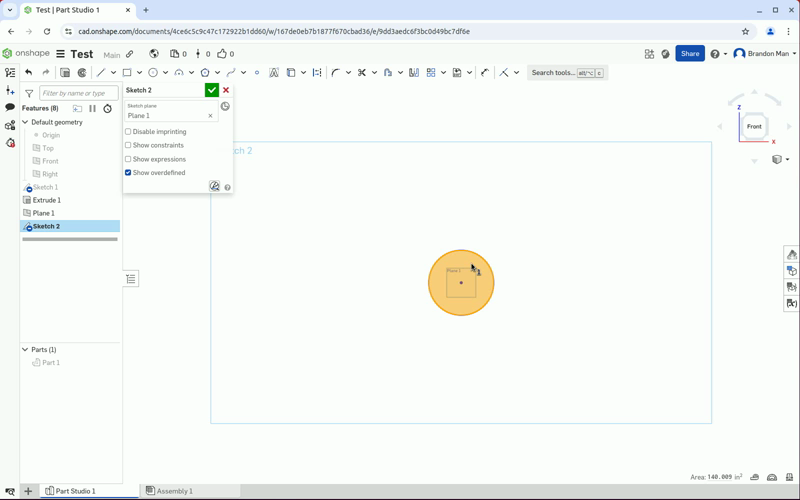
mouse_move(73, 352)
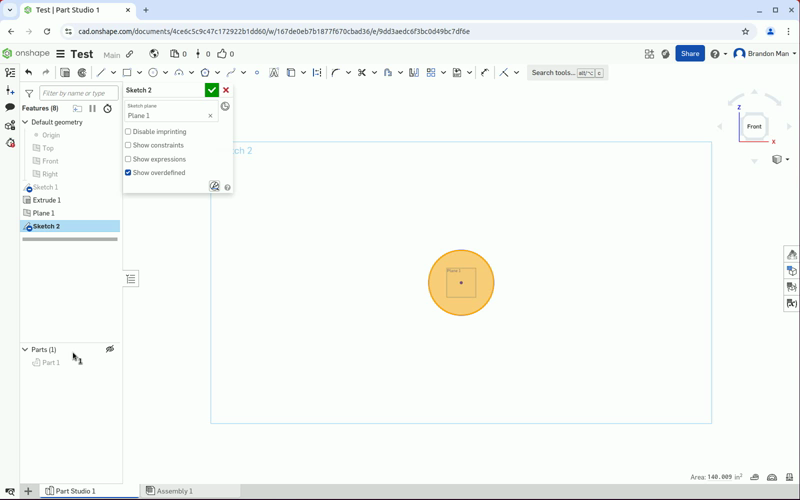
key(shift+y)
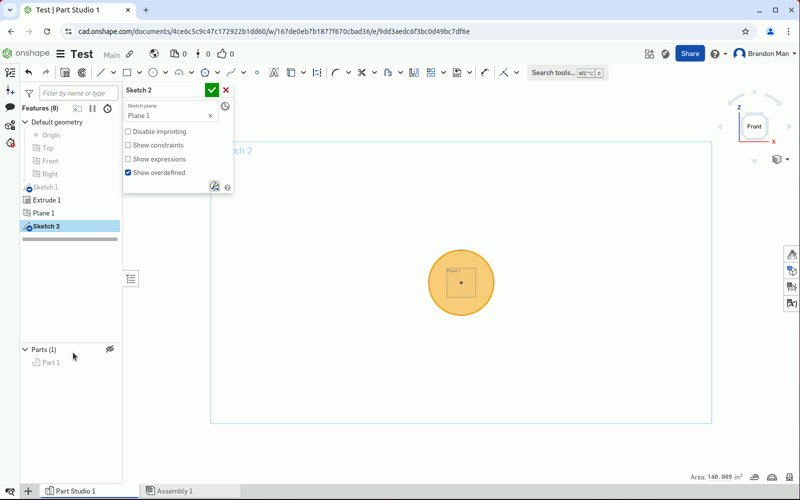
key(shift+e)
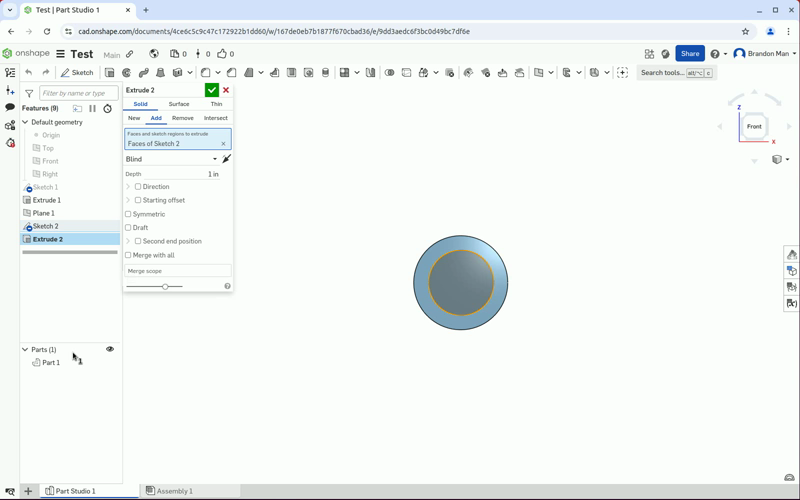
mouse_move(143, 106)
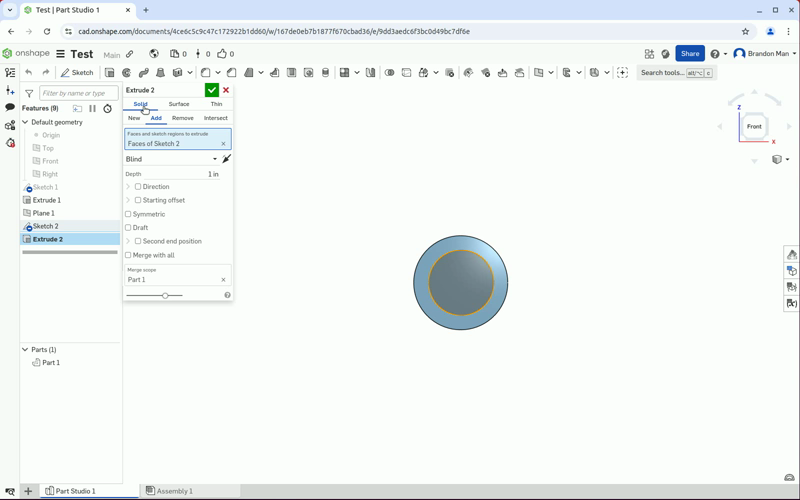
click(143, 106)
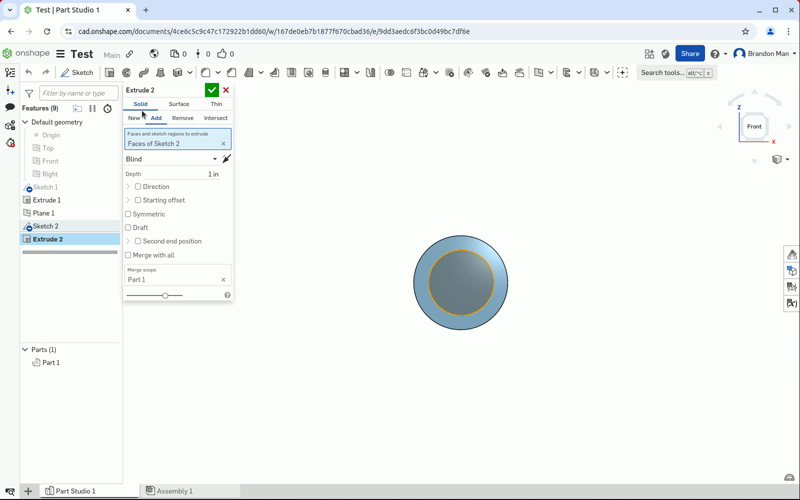
mouse_move(137, 120)
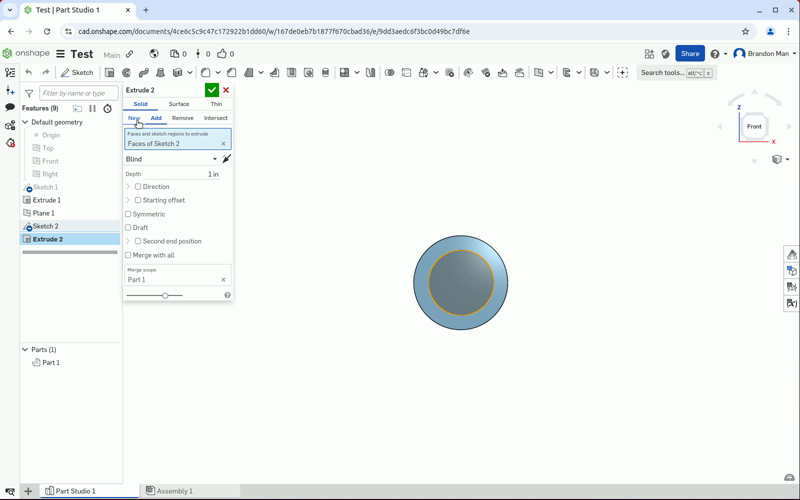
click(137, 120)
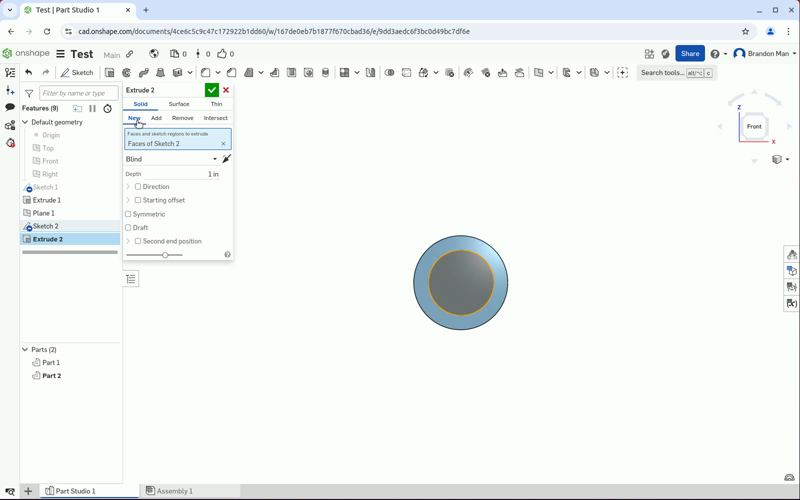
key(tab, 4)
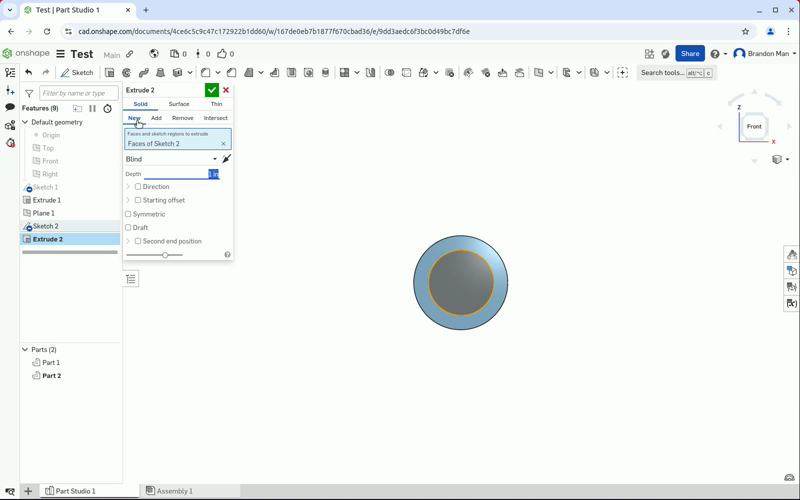
text(19.738)
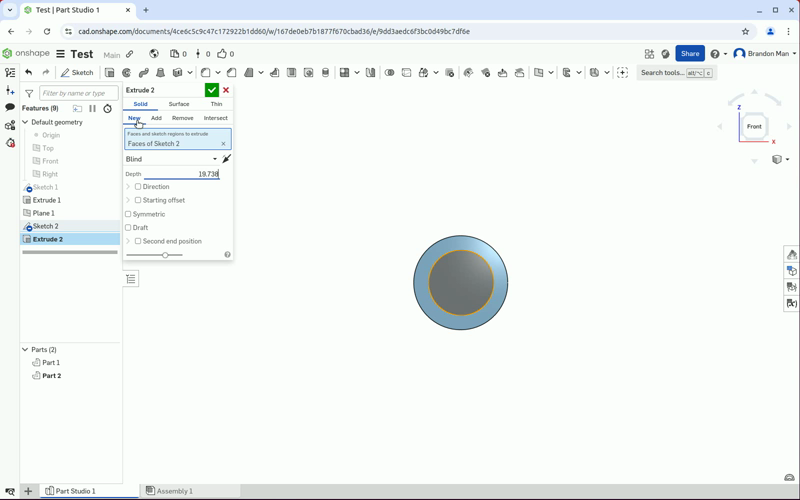
key(enter)
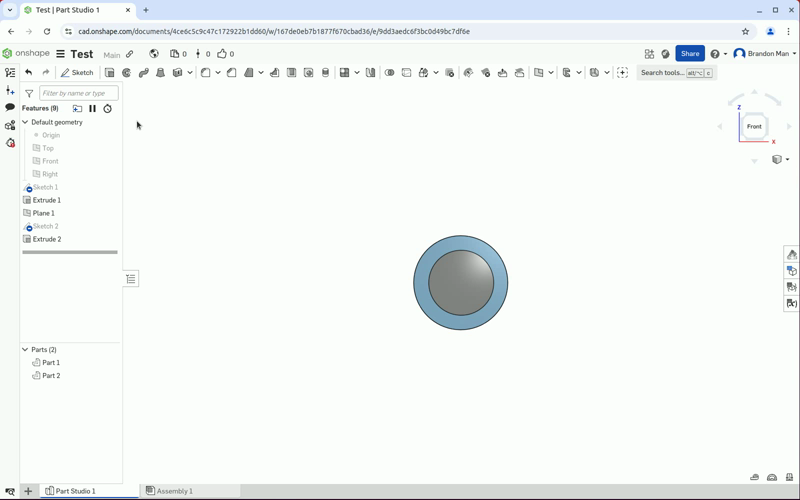
key(shift+h)
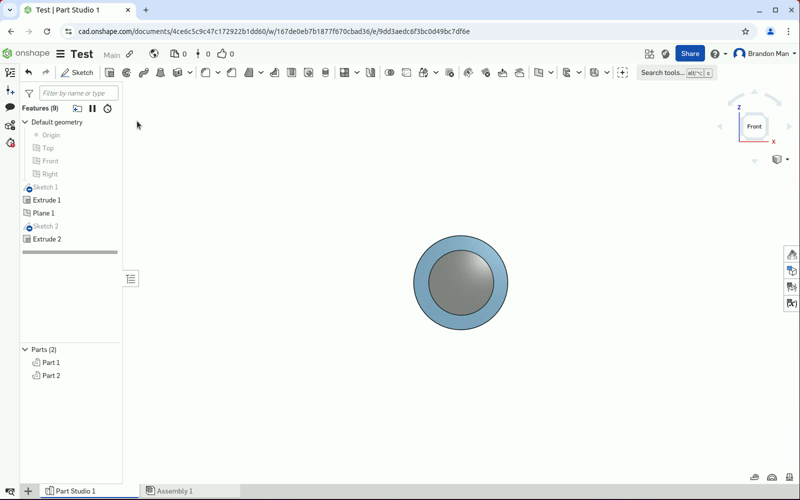
key(shift+h)
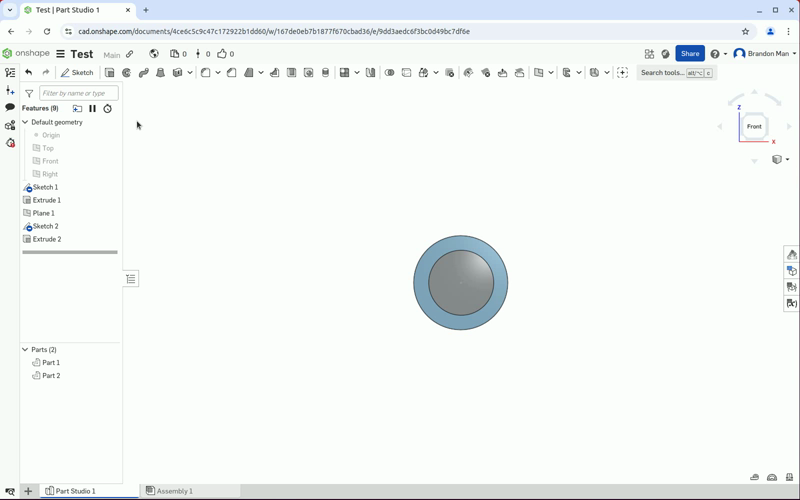
key(shift+7)
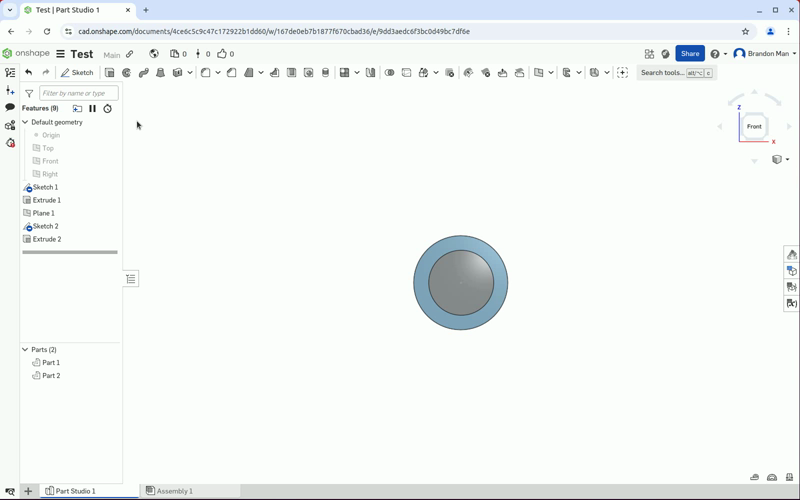
key(left, 2)
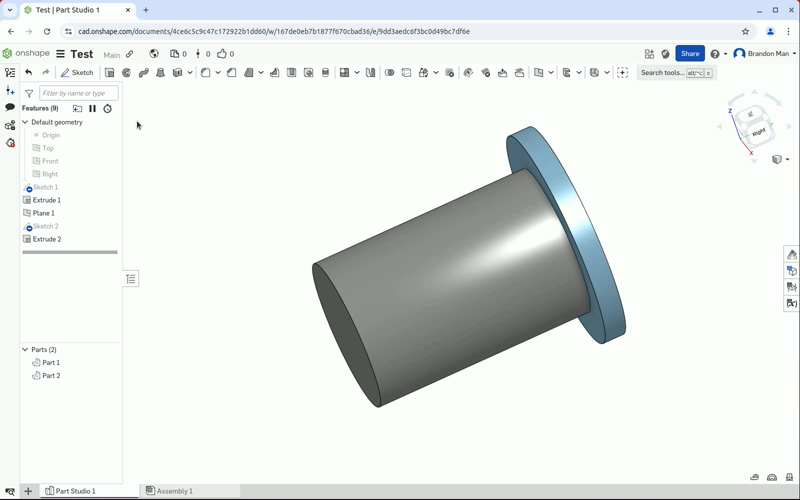
key(down, 2)
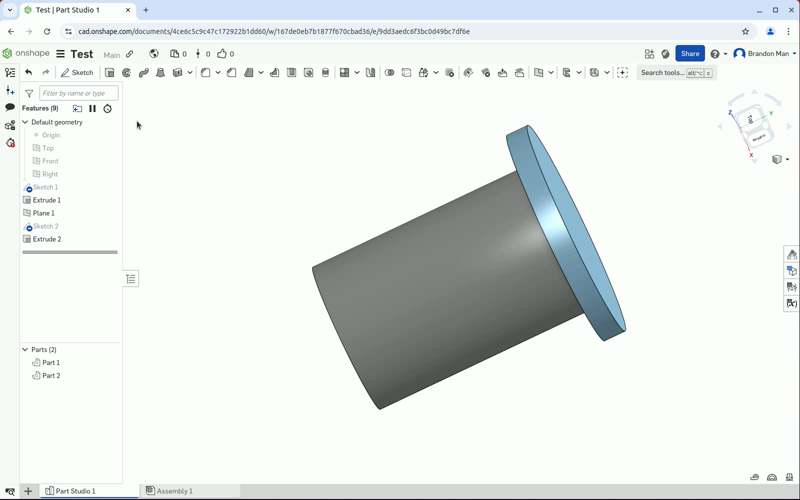
key(up, 2)
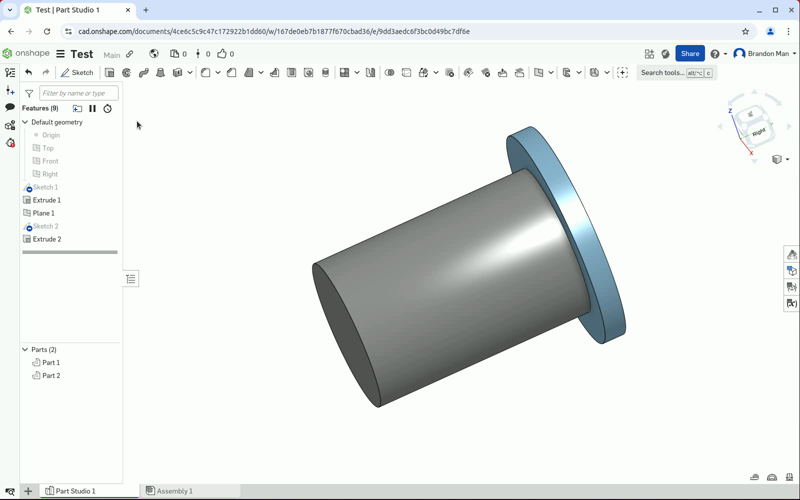
key(right, 2)
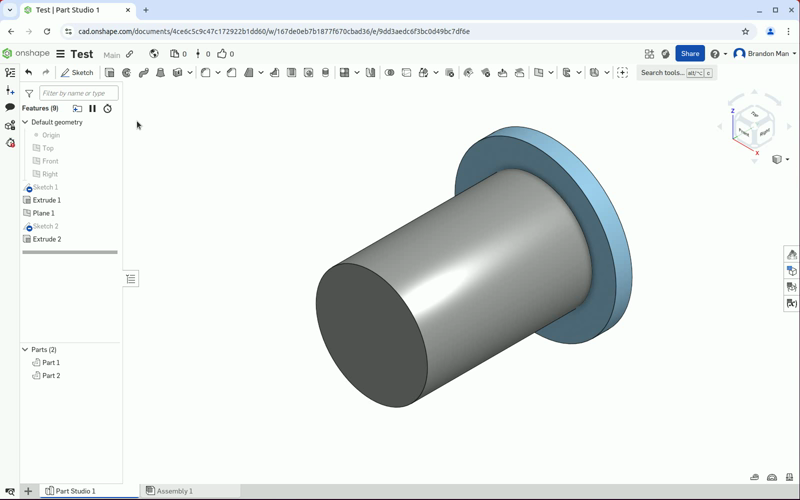
mouse_move(73, 189)
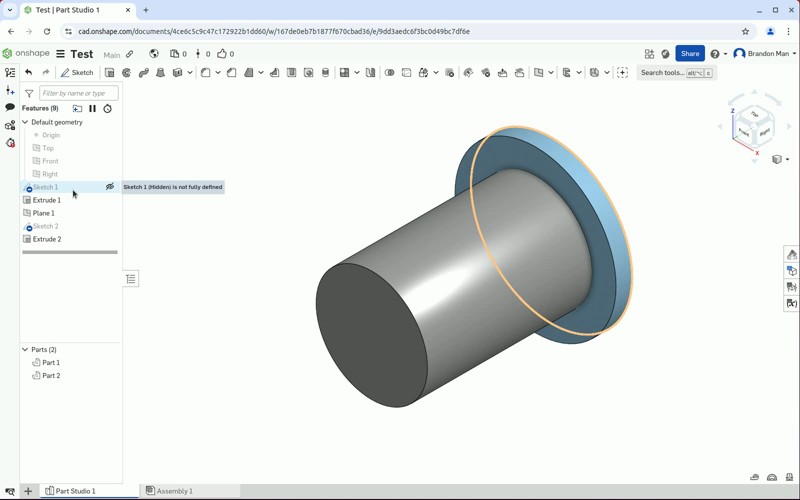
click(73, 189)